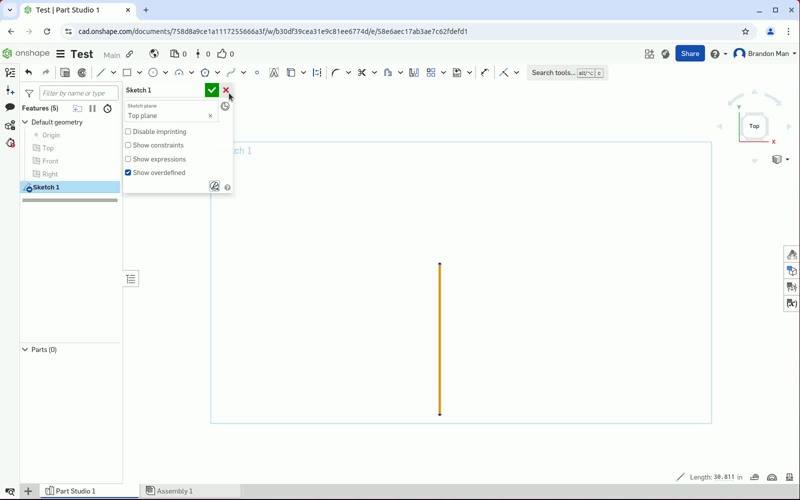
key(shift+h)
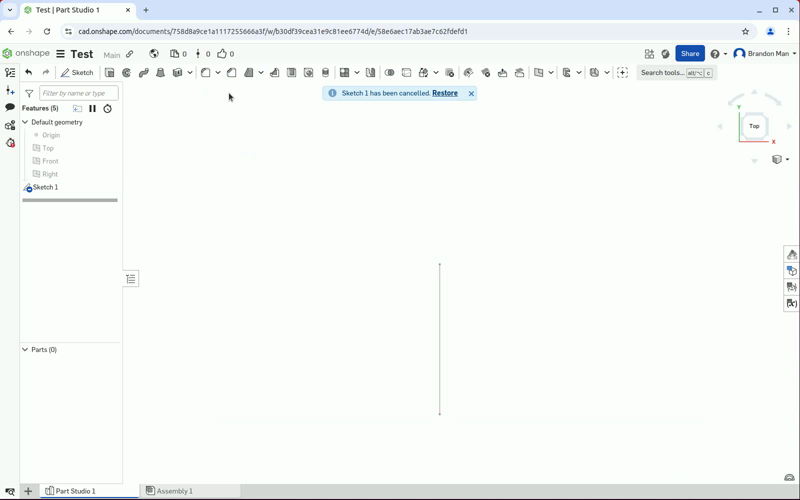
key(shift+s)
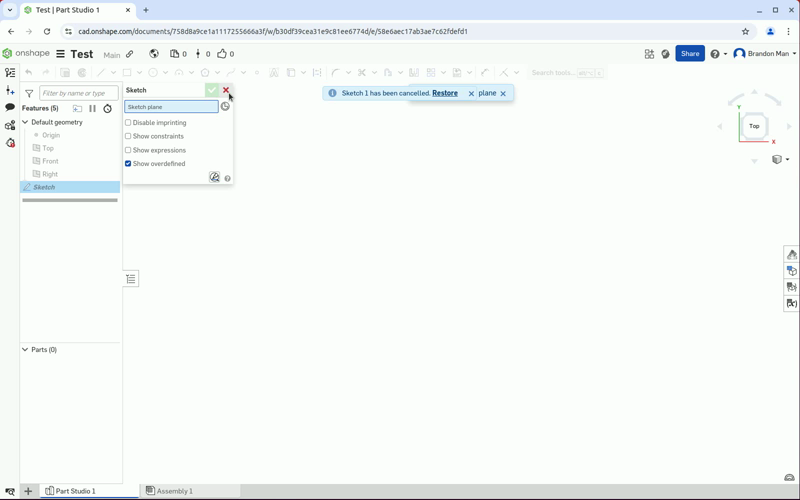
mouse_move(73, 150)
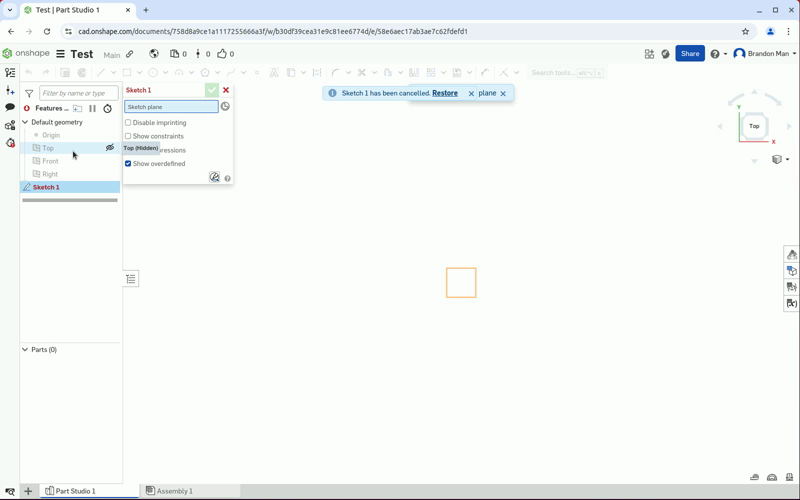
click(73, 150)
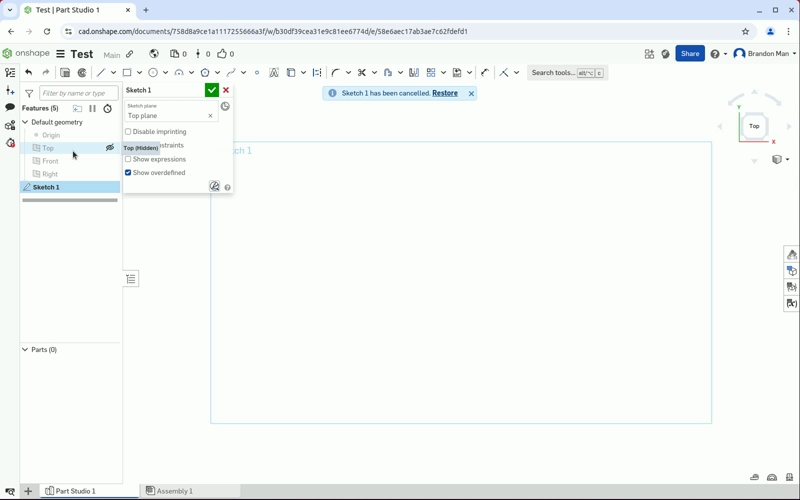
mouse_move(73, 352)
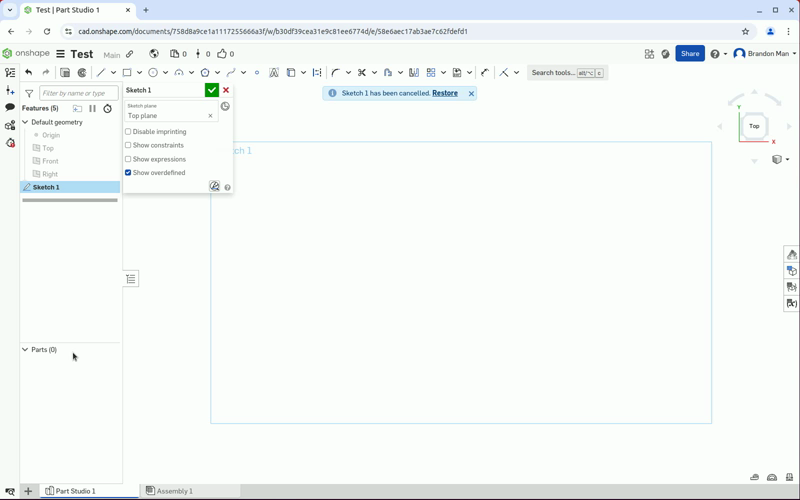
key(y)
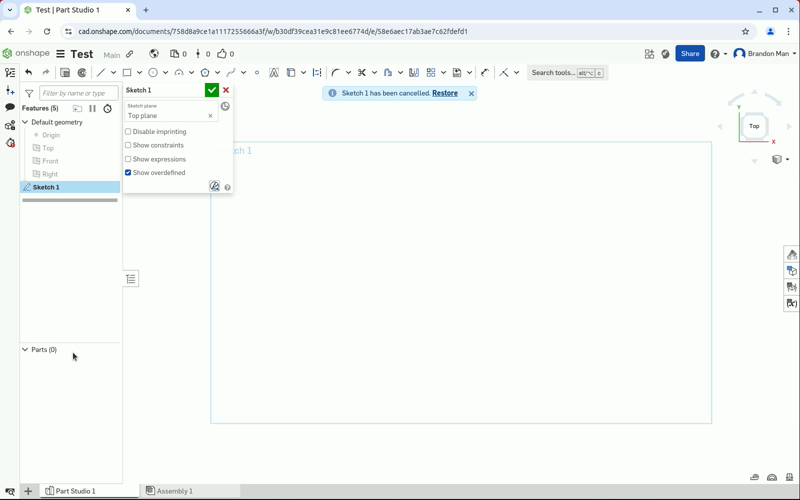
key(c)
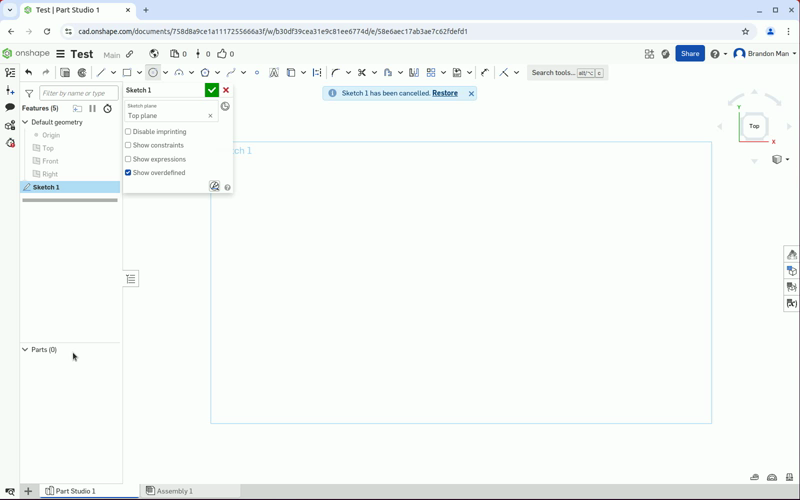
key_down(shift)
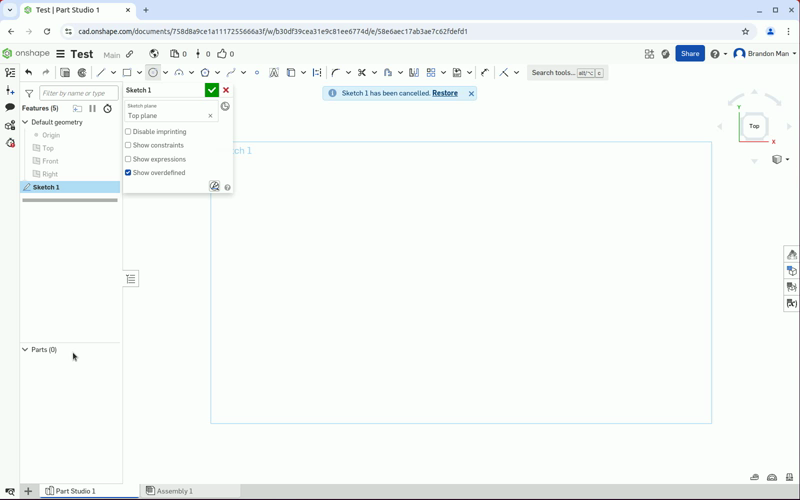
mouse_move(461, 282)
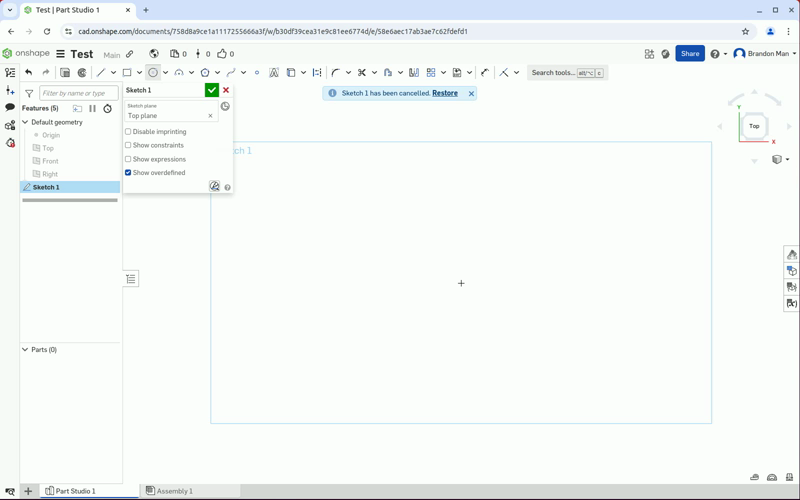
click(461, 282)
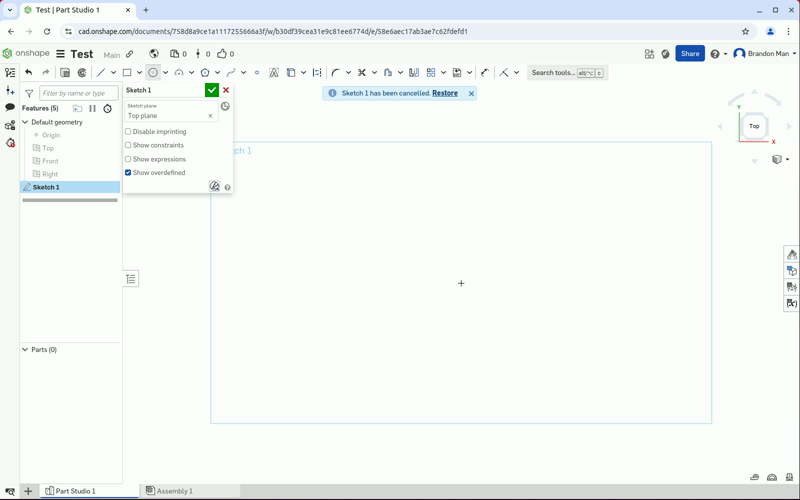
key_up(shift)
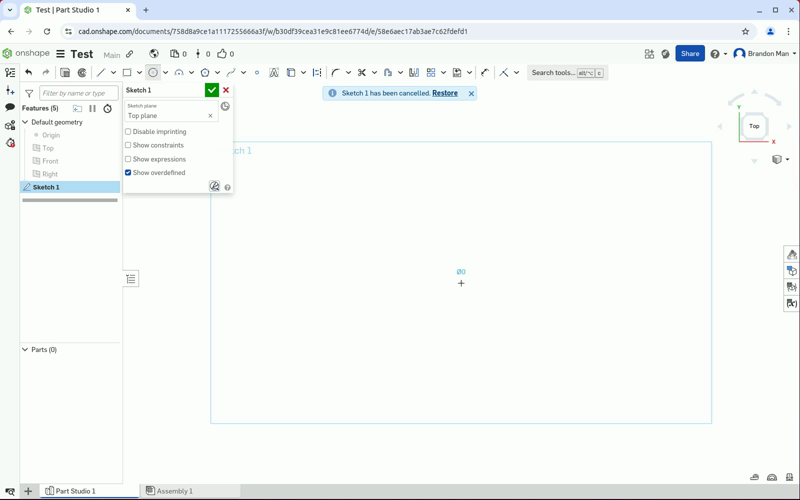
mouse_move(574, 282)
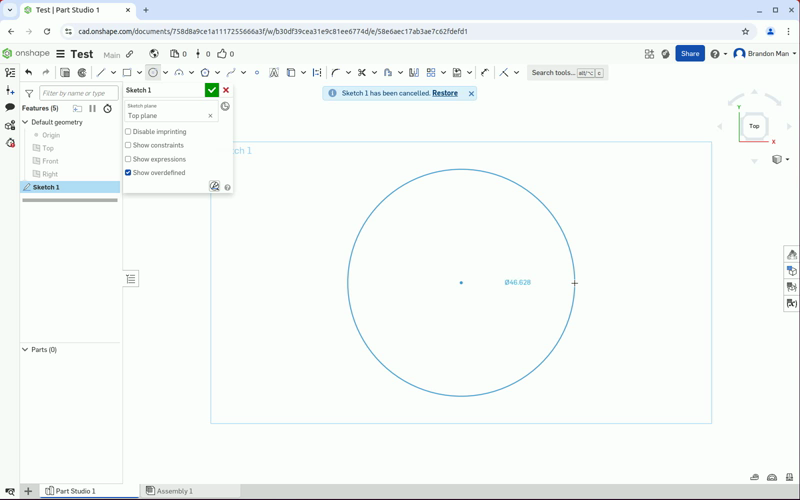
click(574, 282)
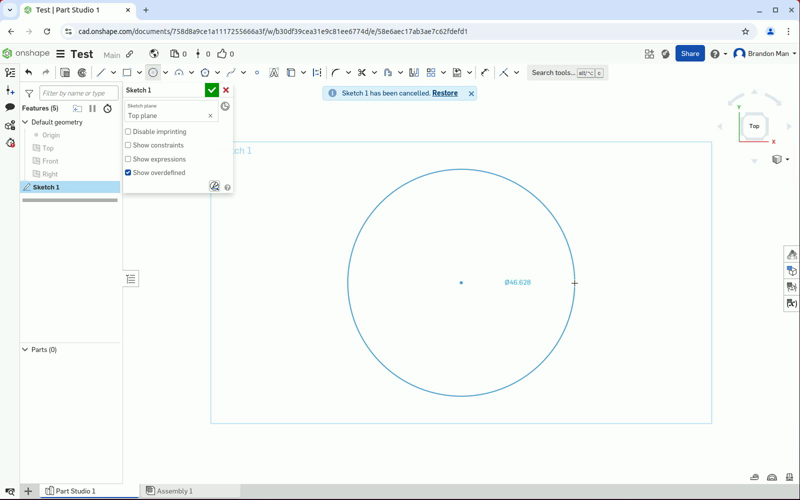
key(esc)
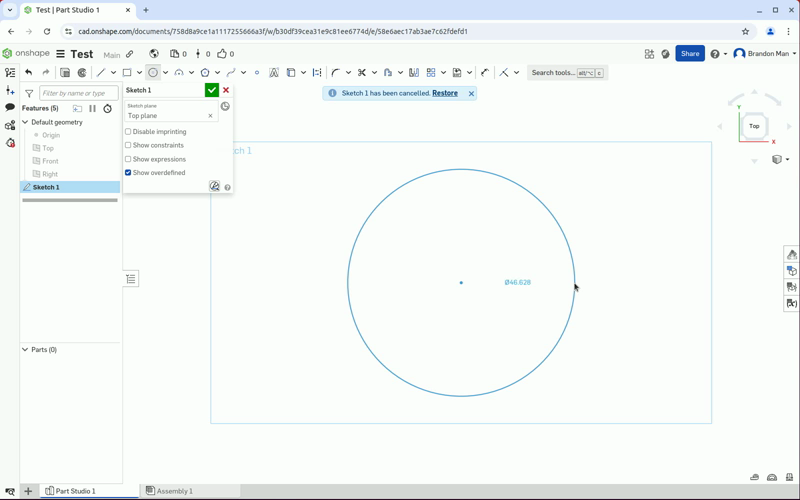
mouse_move(501, 315)
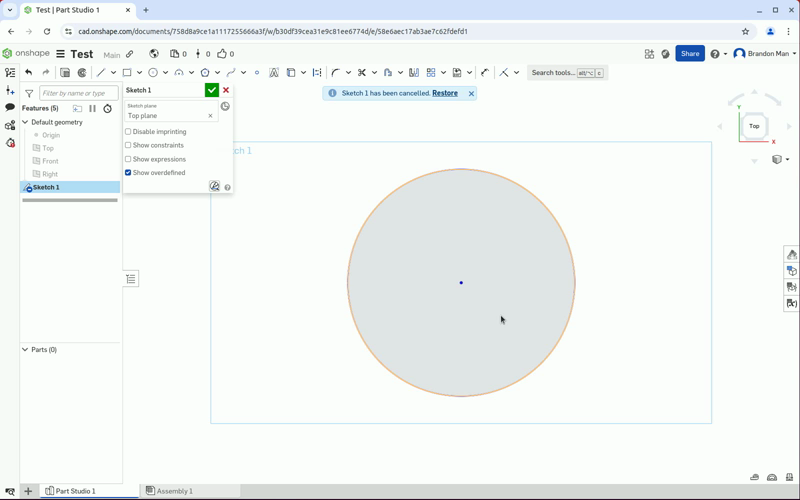
click(501, 315)
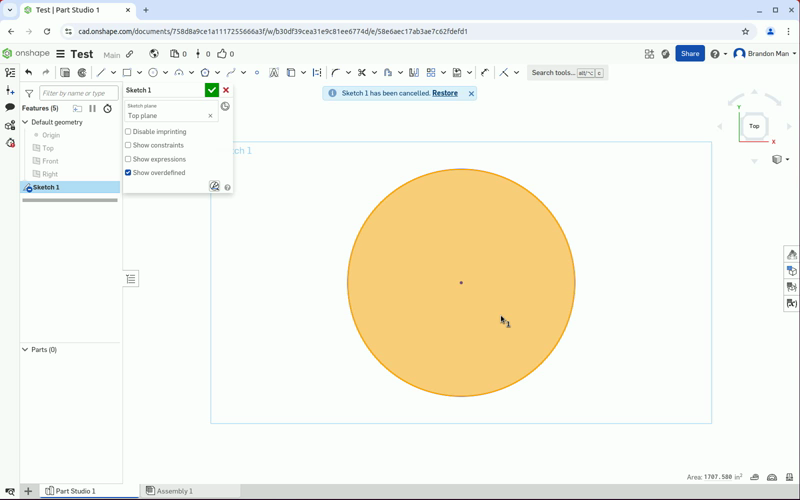
mouse_move(73, 352)
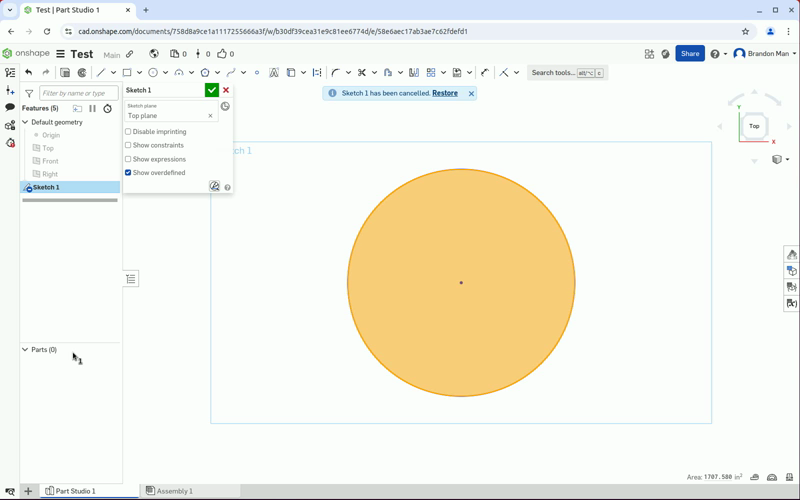
key(shift+y)
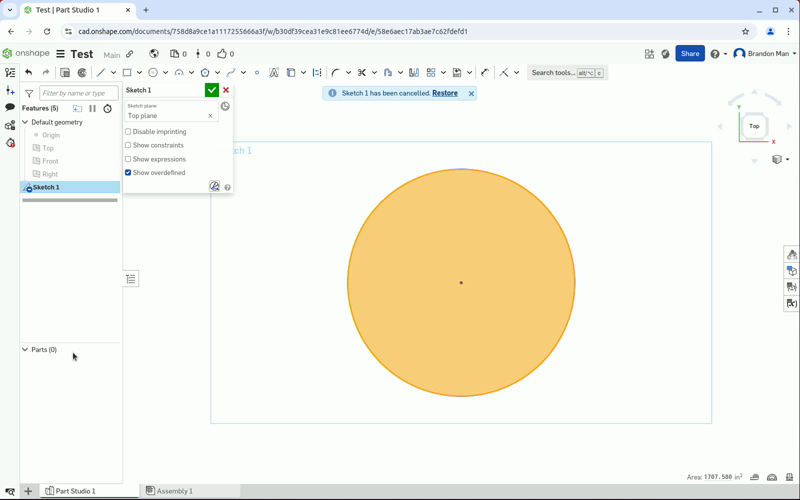
key(shift+e)
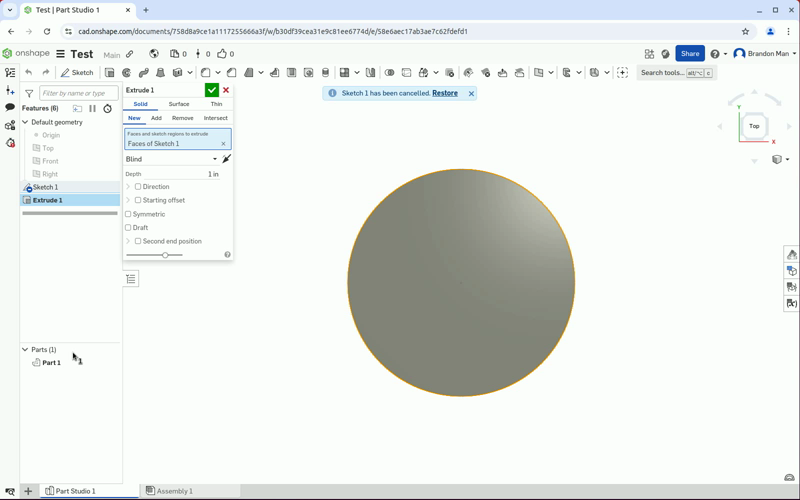
mouse_move(143, 106)
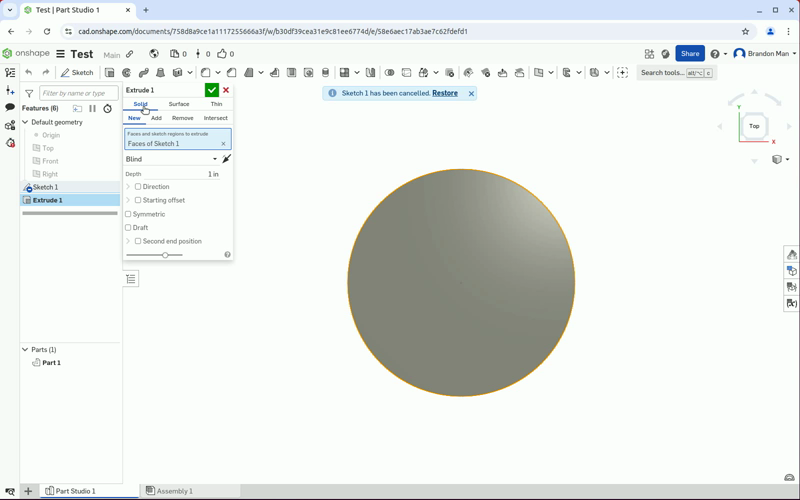
click(143, 106)
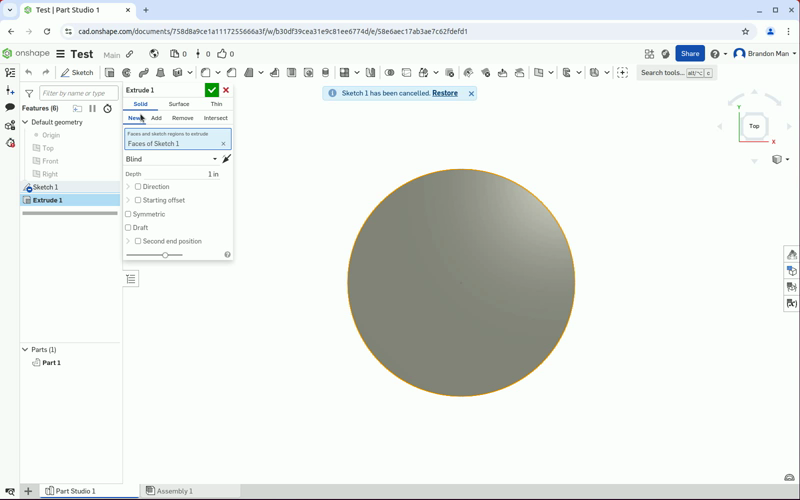
mouse_move(137, 120)
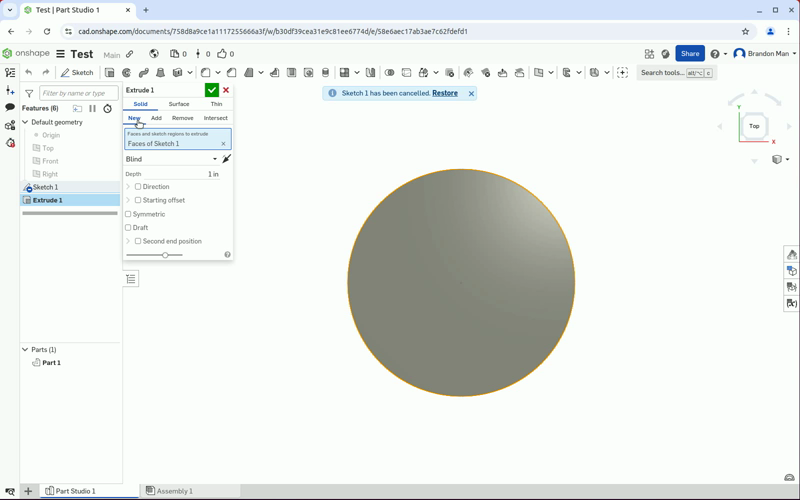
click(137, 120)
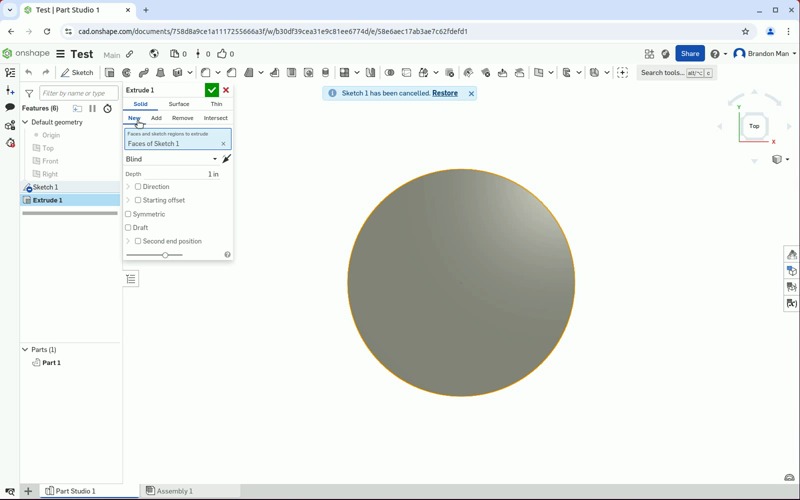
key(tab, 4)
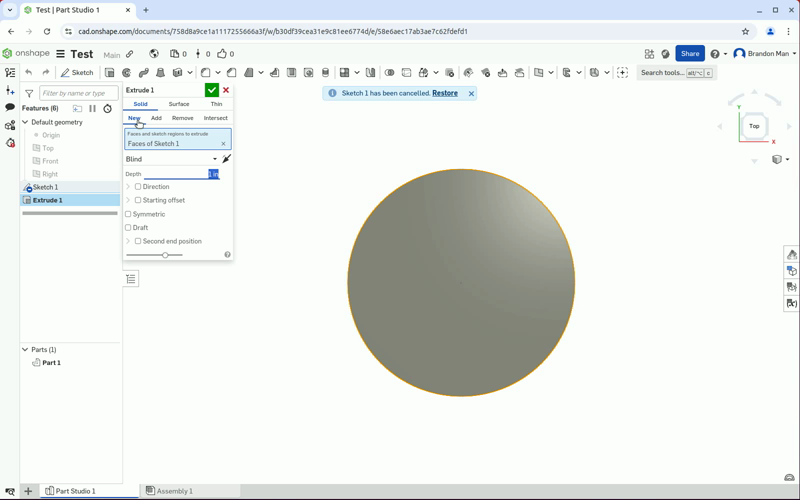
text(3.611)
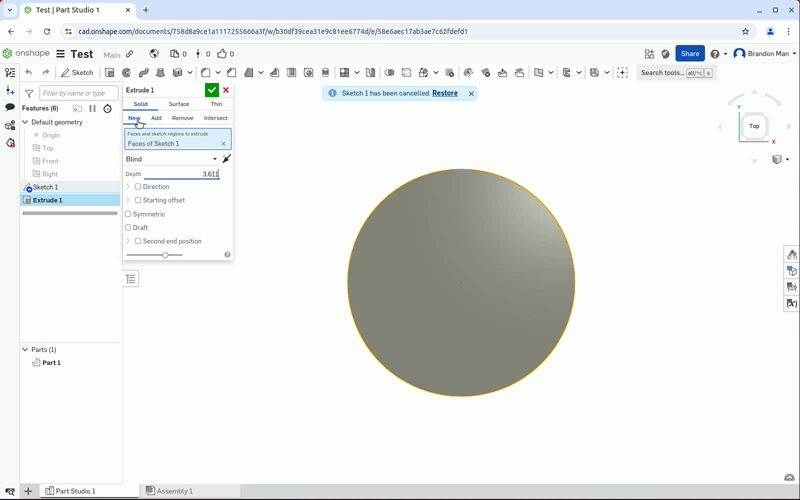
key(enter)
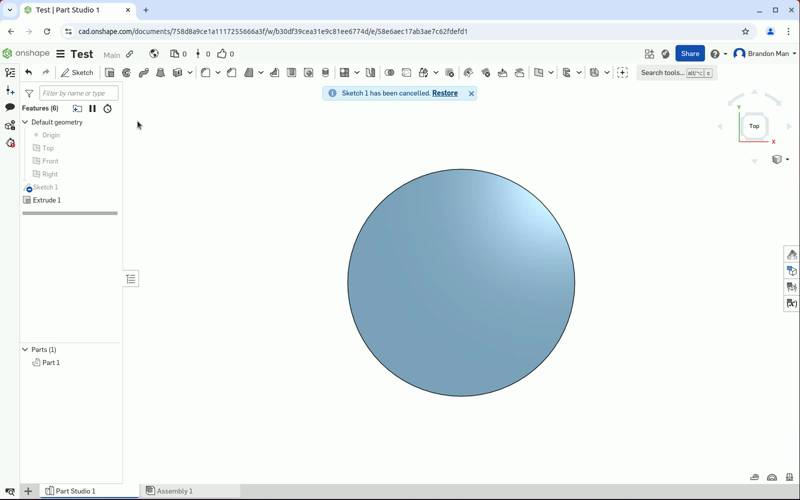
key(shift+h)
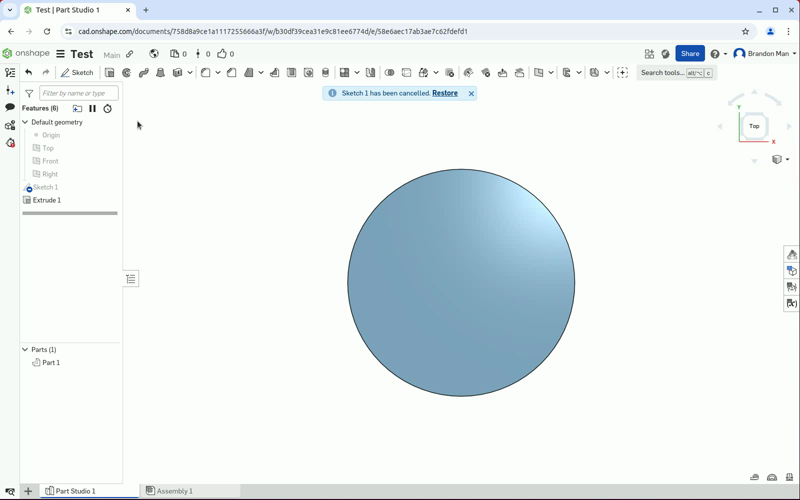
key(shift+h)
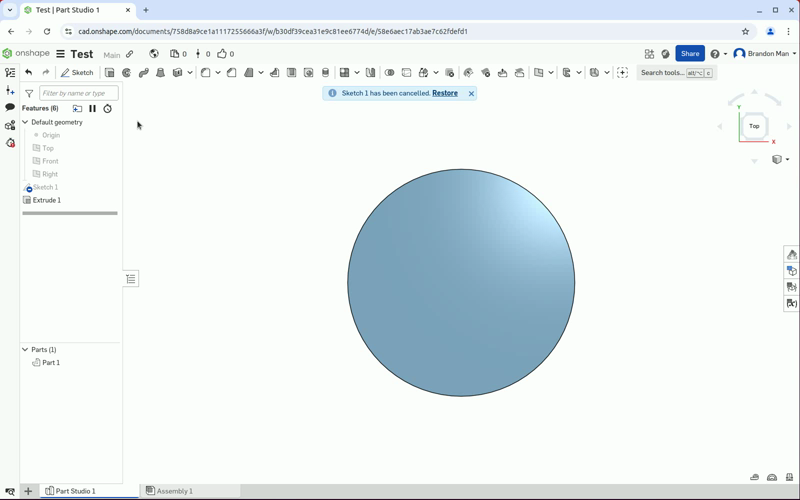
mouse_move(73, 189)
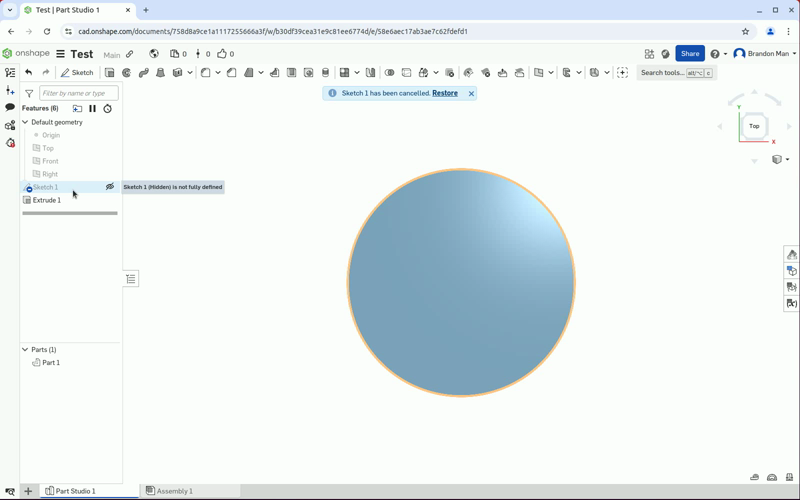
click(73, 189)
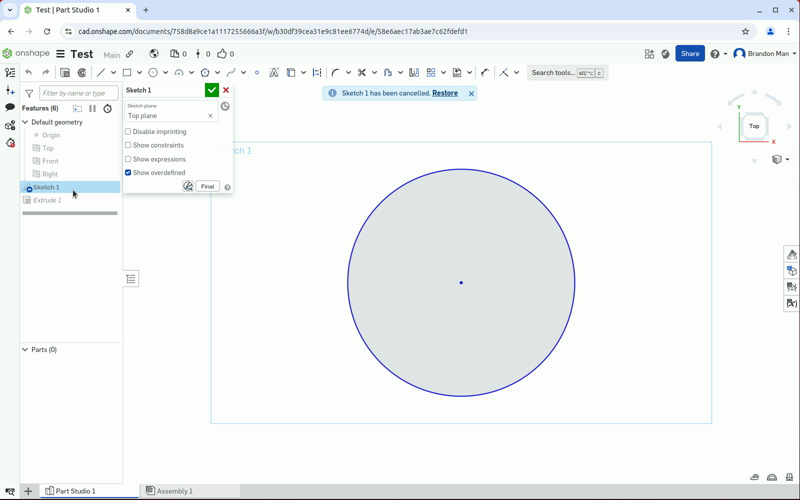
mouse_move(229, 92)
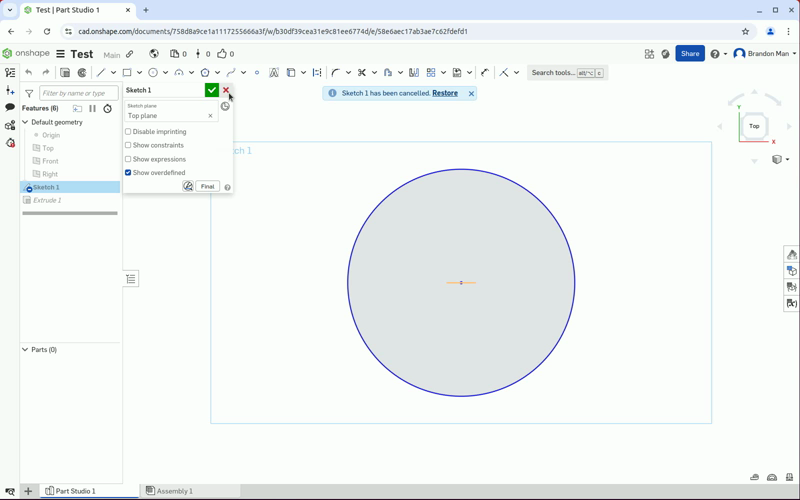
click(229, 92)
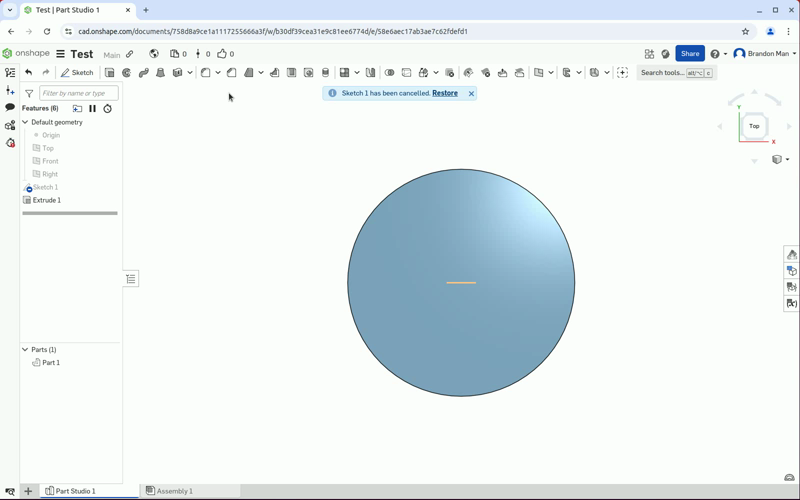
mouse_move(541, 75)
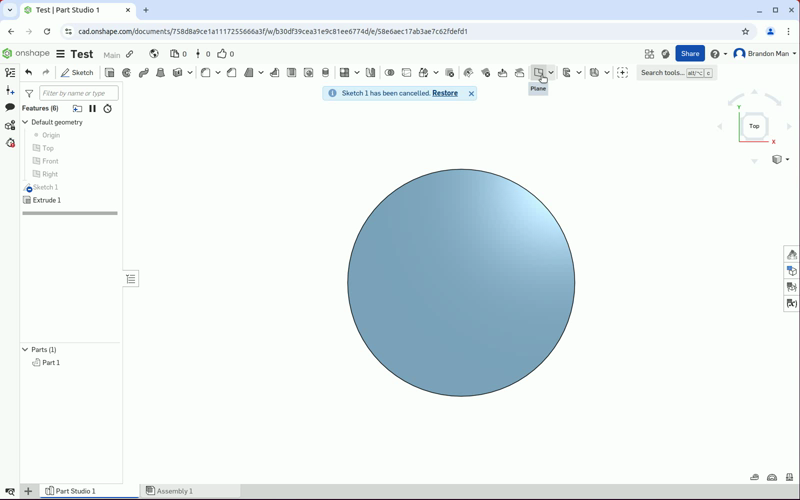
click(541, 75)
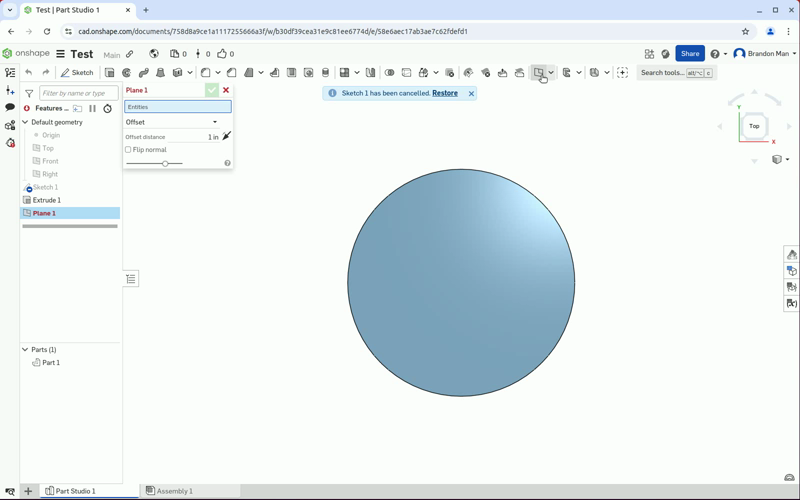
mouse_move(73, 150)
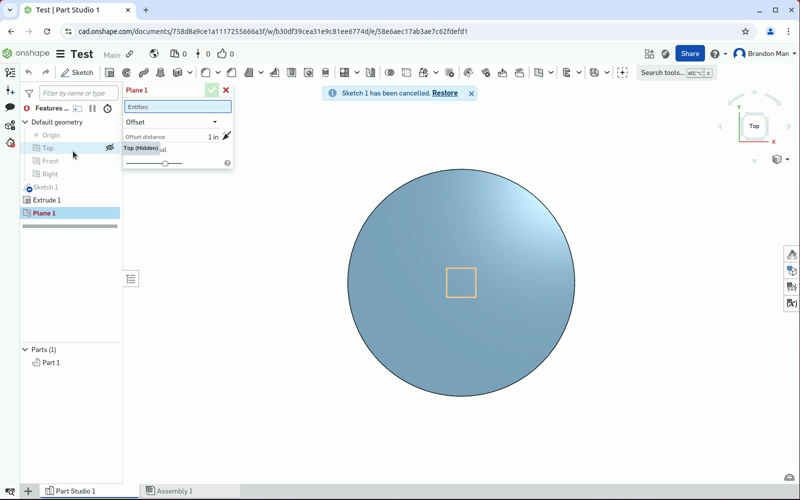
click(73, 150)
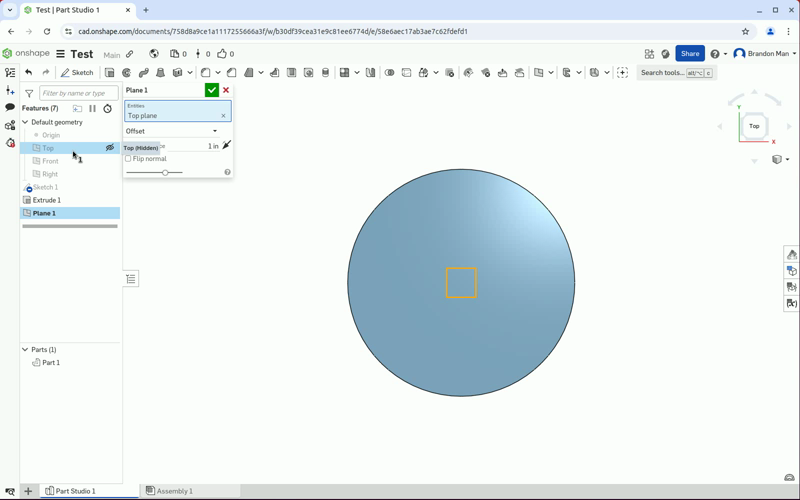
key(tab, 2)
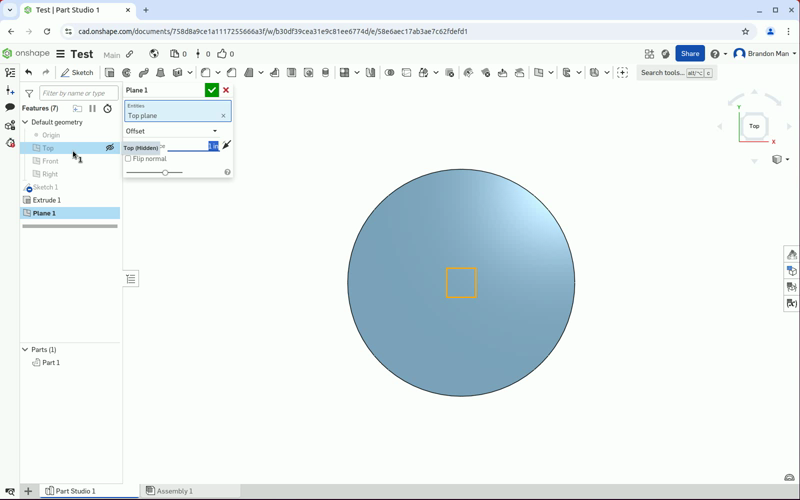
text(3.605)
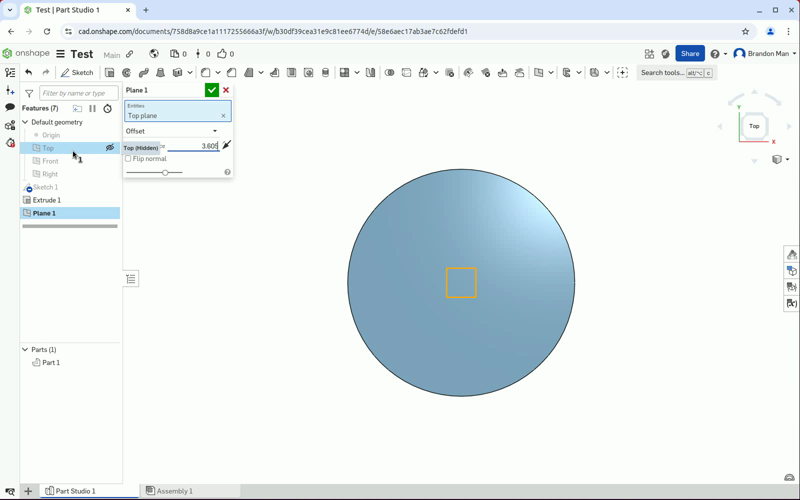
key(enter, 2)
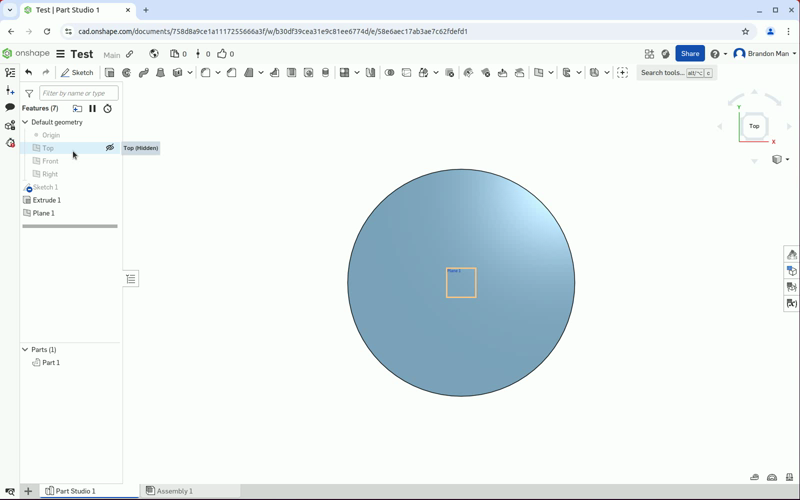
key(shift+s)
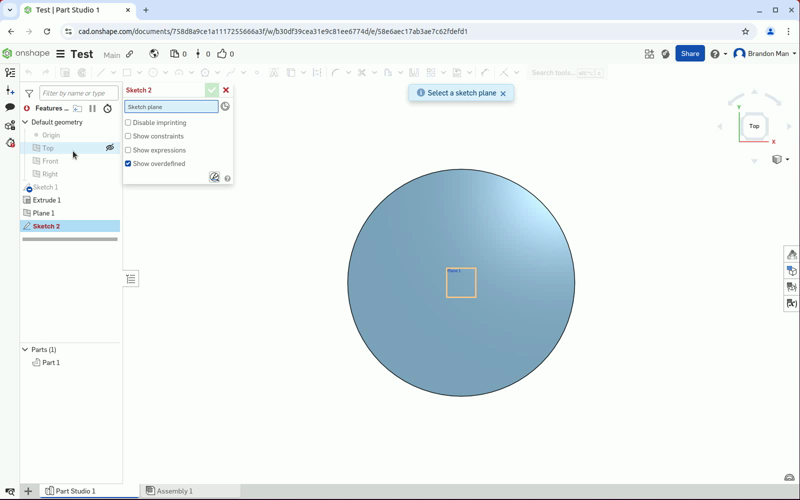
mouse_move(73, 215)
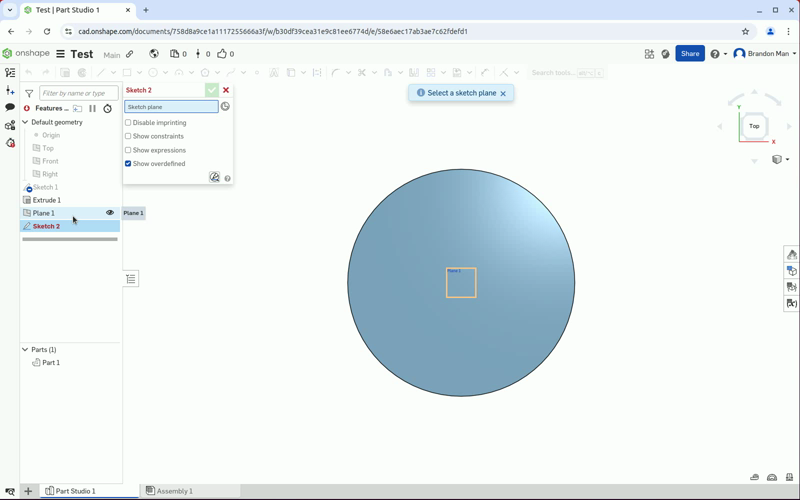
click(73, 215)
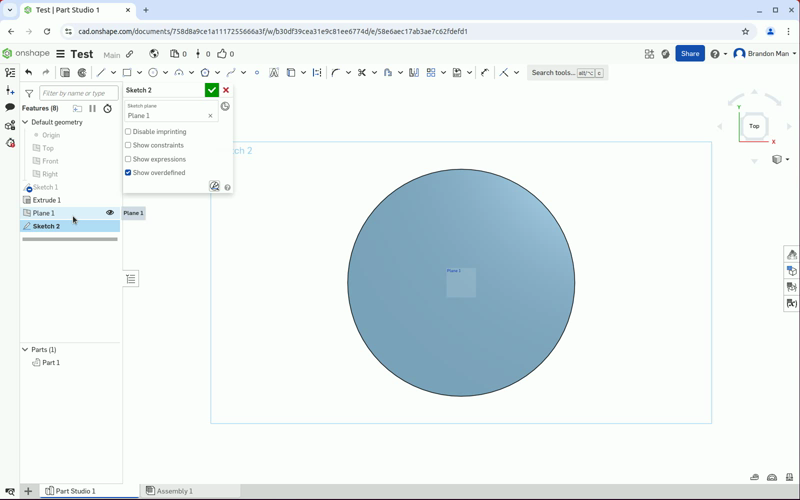
mouse_move(73, 352)
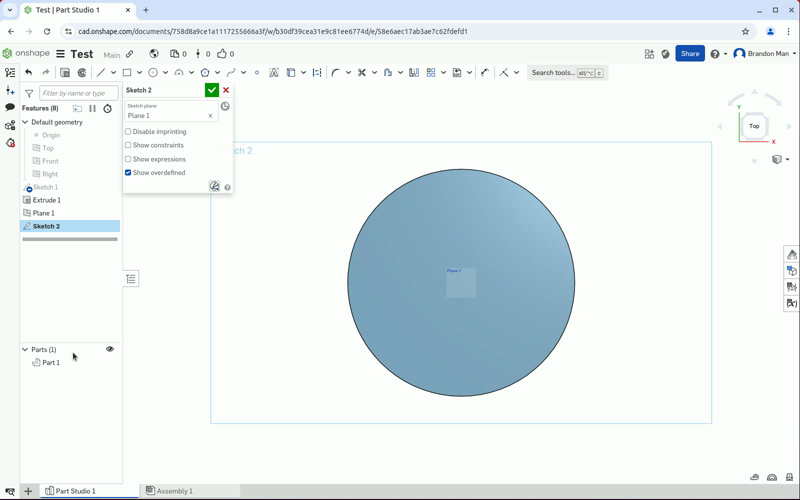
key(y)
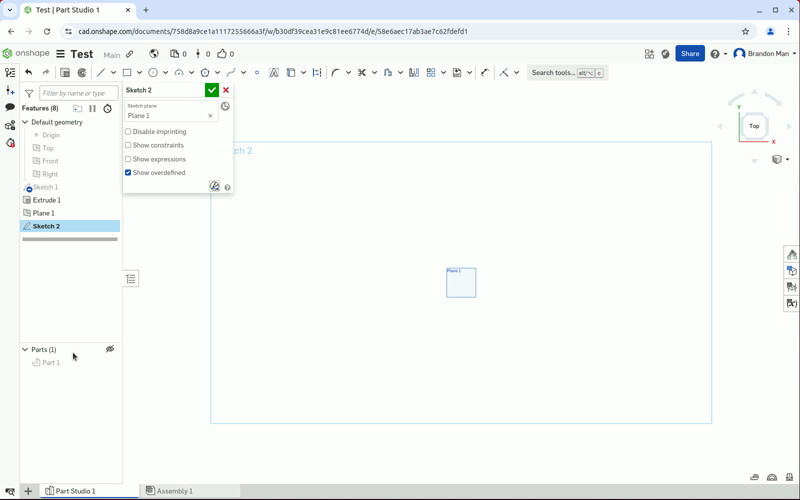
key(c)
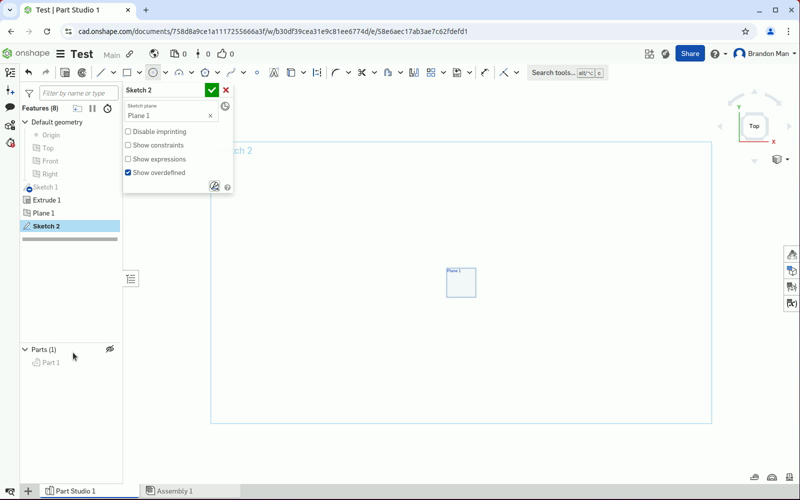
key_down(shift)
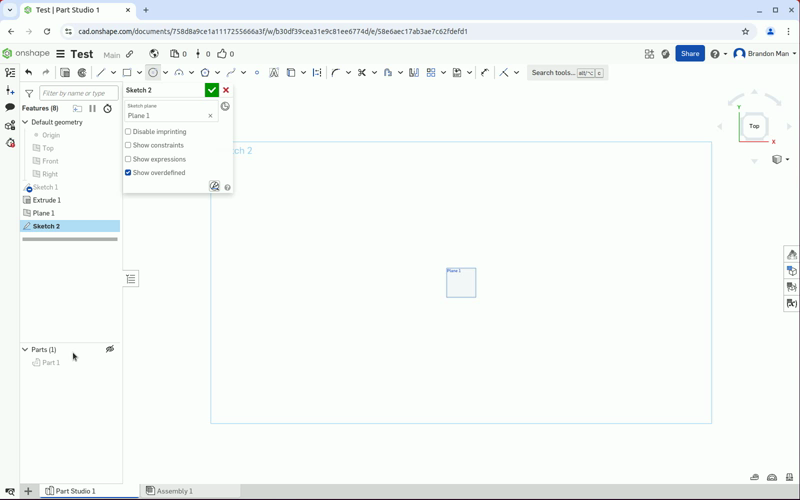
mouse_move(461, 282)
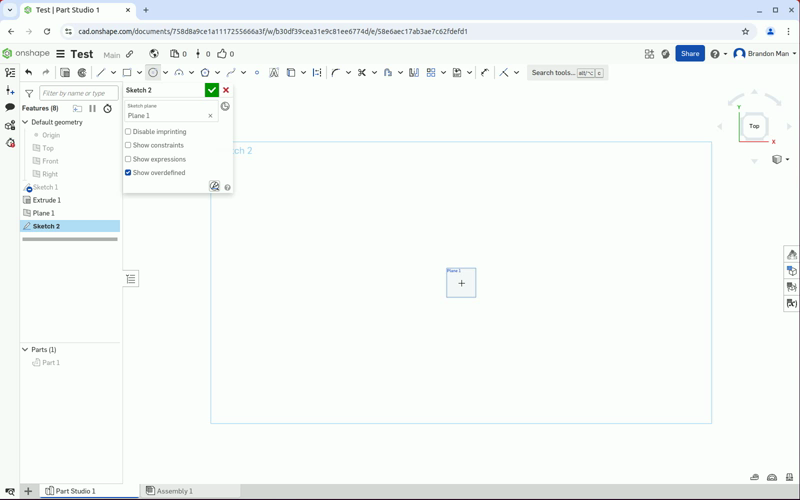
click(461, 282)
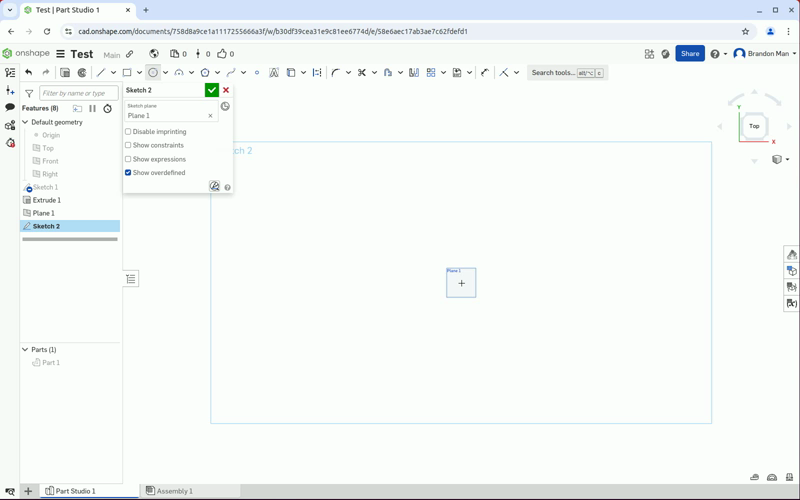
key_up(shift)
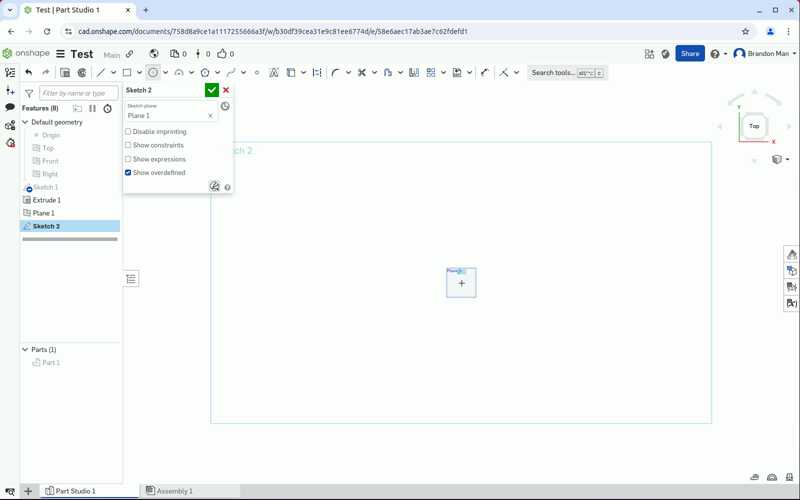
mouse_move(570, 282)
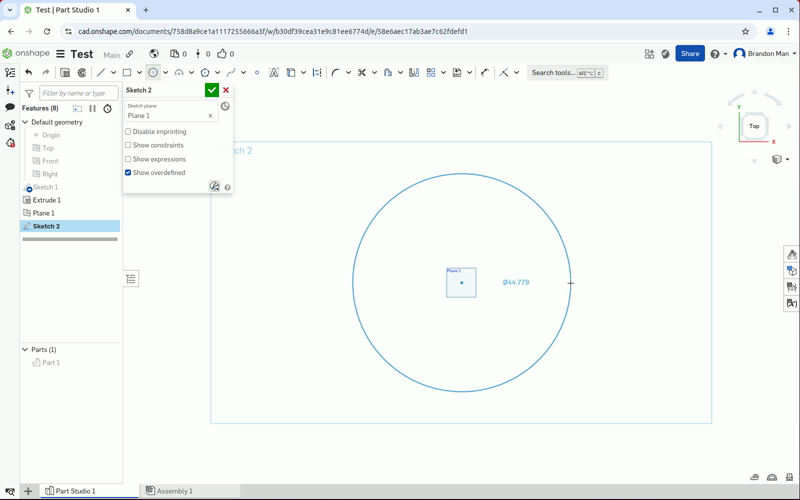
click(570, 282)
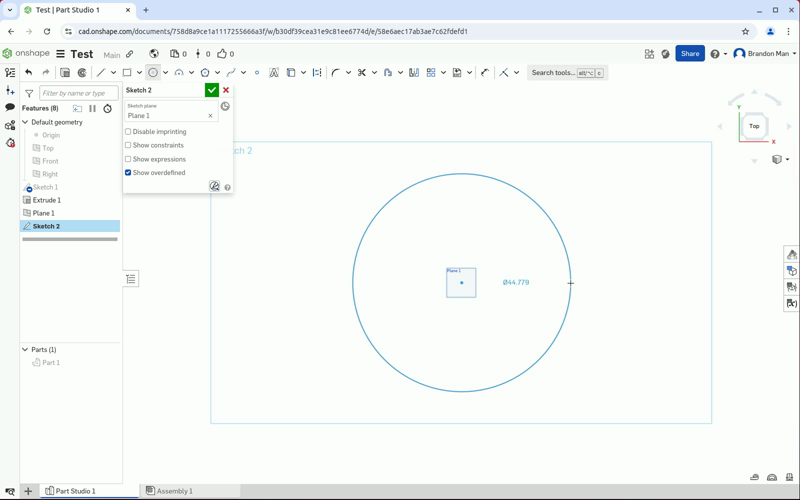
key(esc)
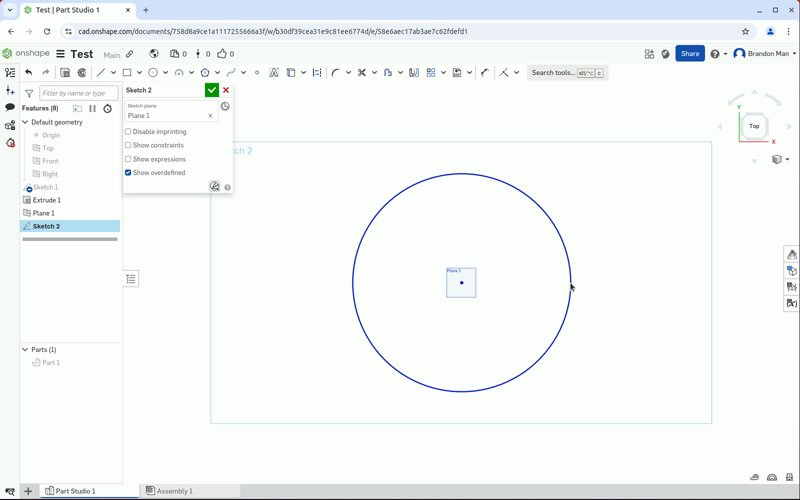
mouse_move(491, 278)
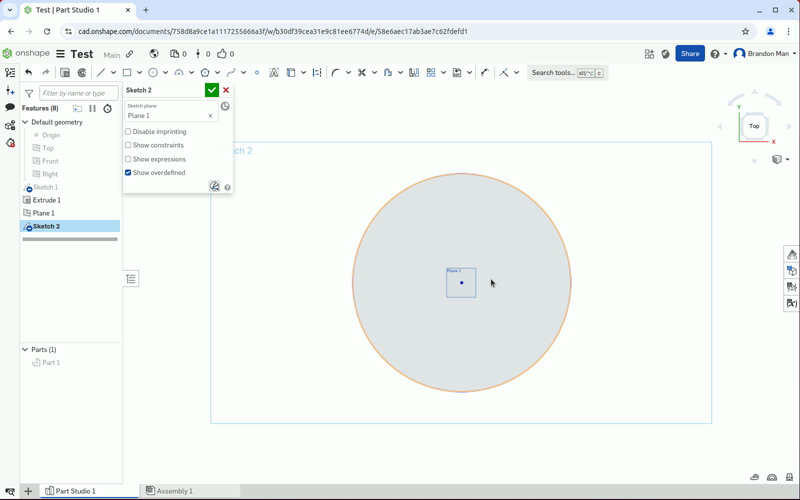
click(491, 278)
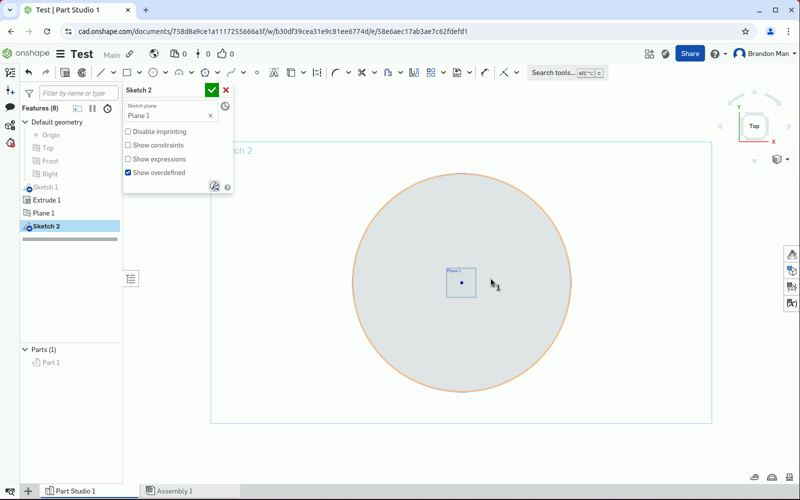
mouse_move(73, 352)
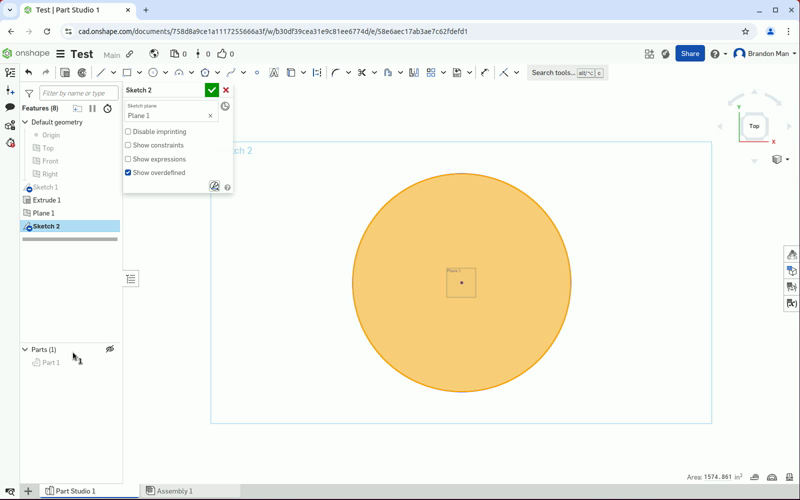
key(shift+y)
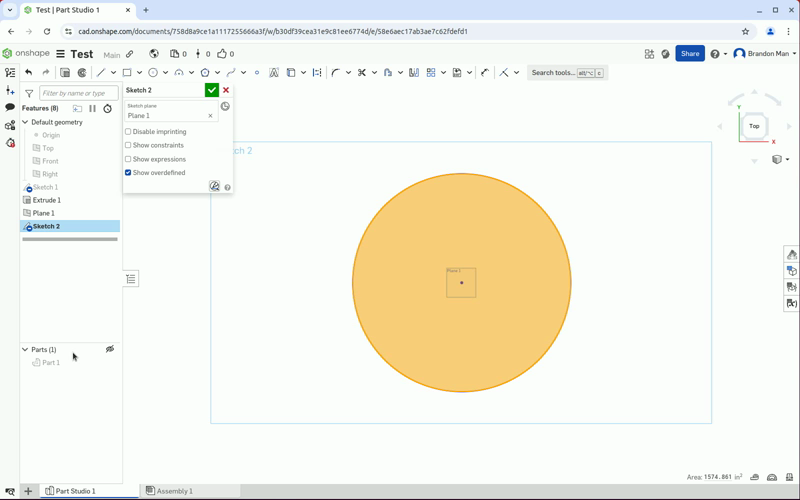
key(shift+e)
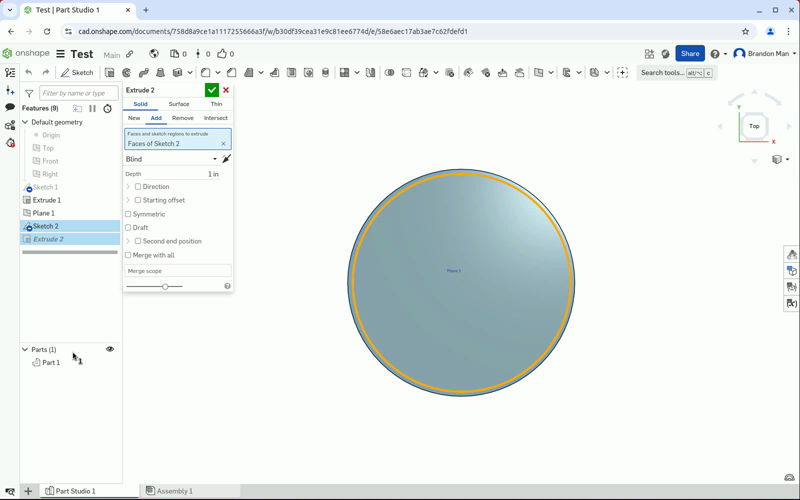
mouse_move(143, 106)
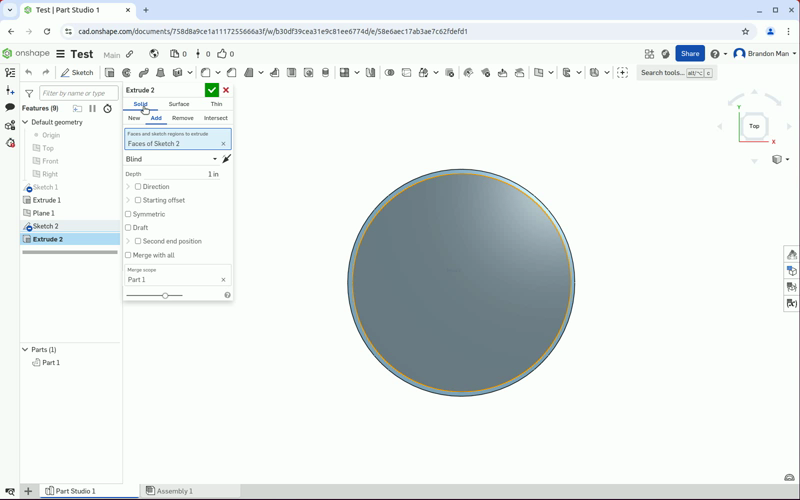
click(143, 106)
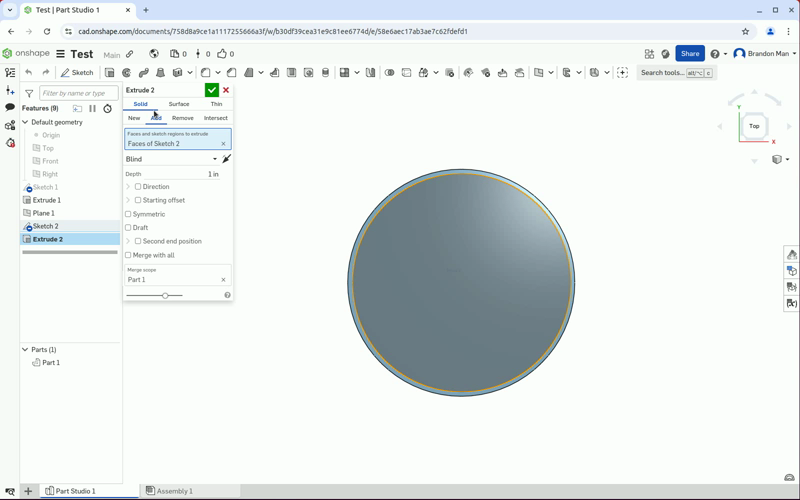
mouse_move(186, 120)
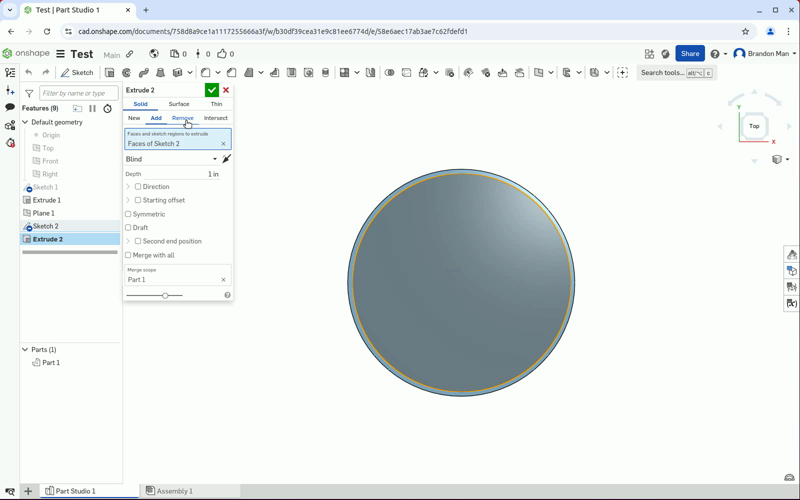
click(186, 120)
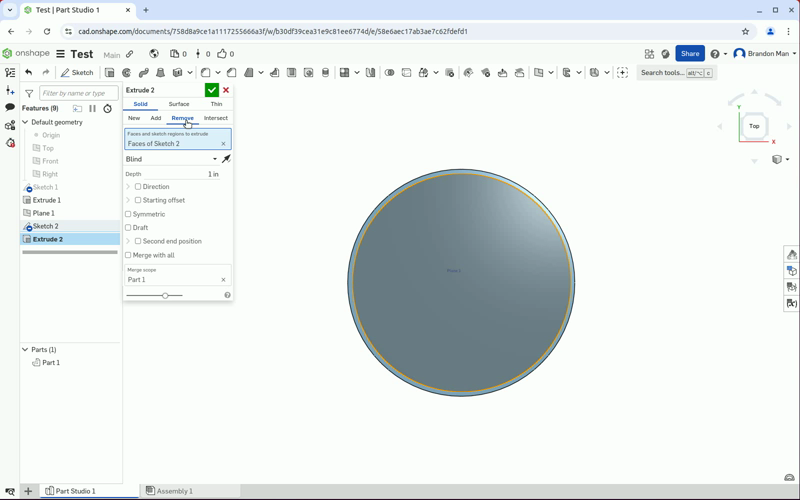
key(tab, 4)
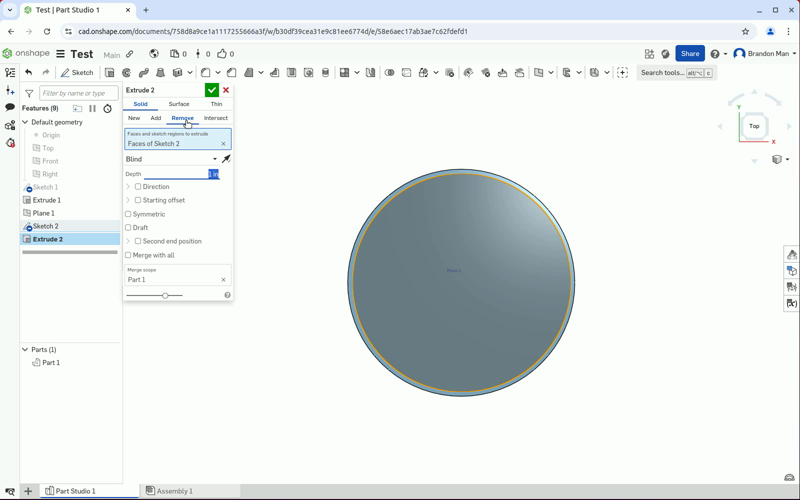
text(2.889)
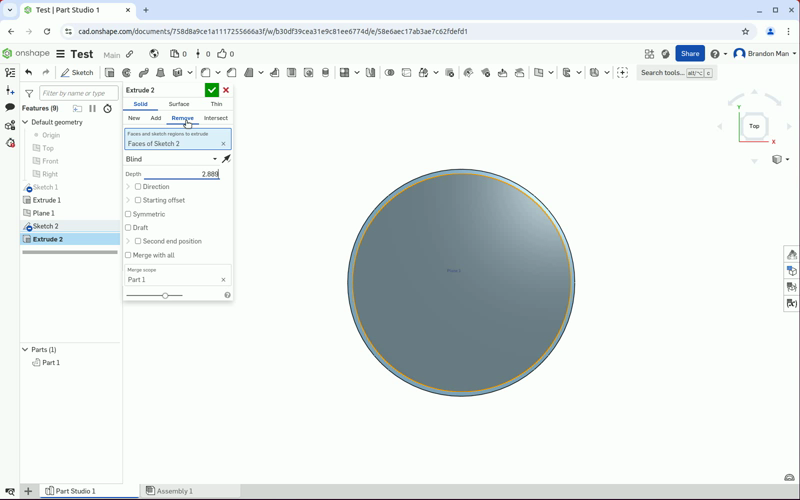
key(tab, 6)
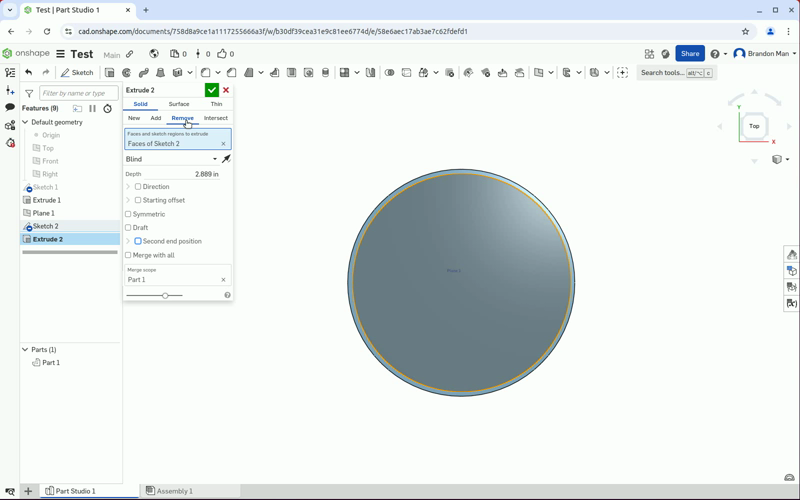
key(space)
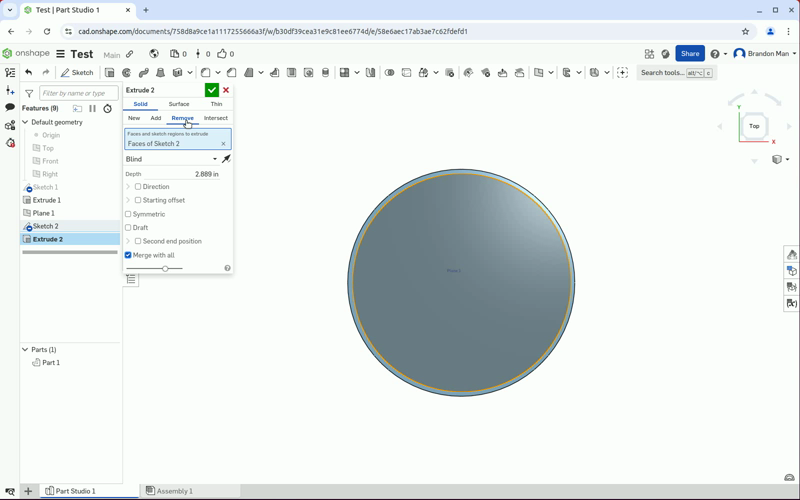
key(enter)
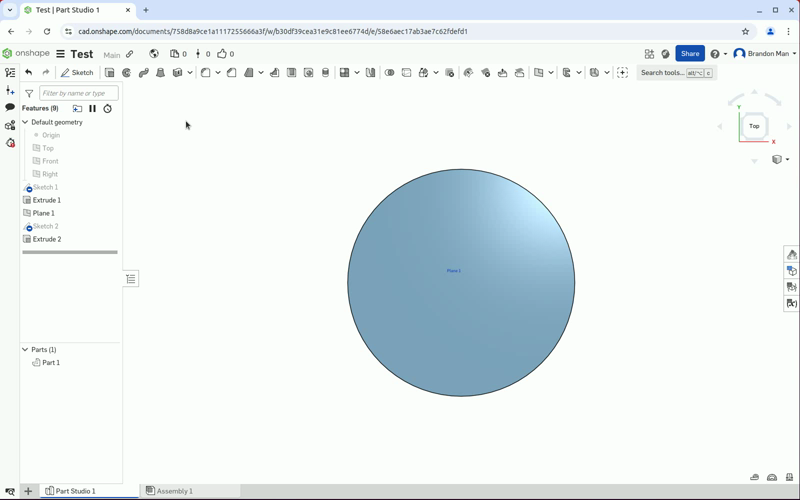
key(shift+h)
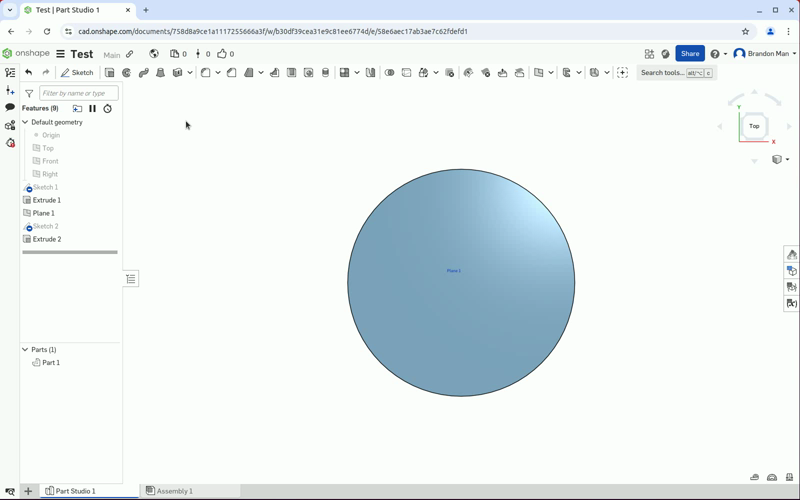
key(shift+h)
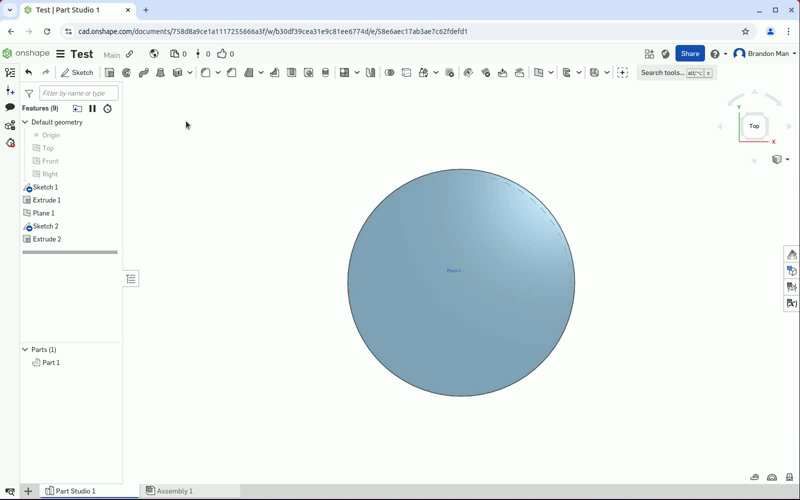
key(shift+7)
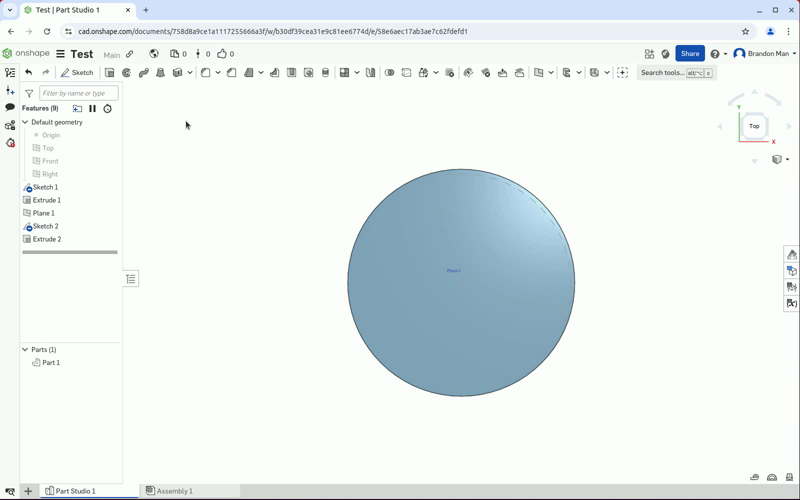
key(up, 3)
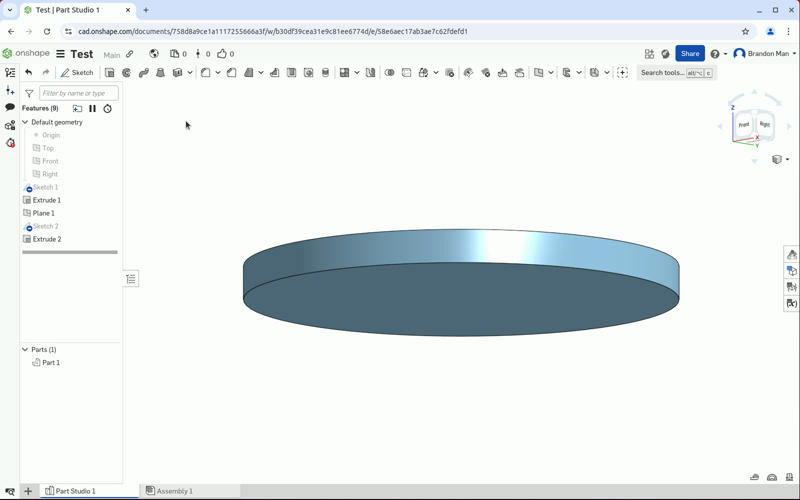
key(left, 3)
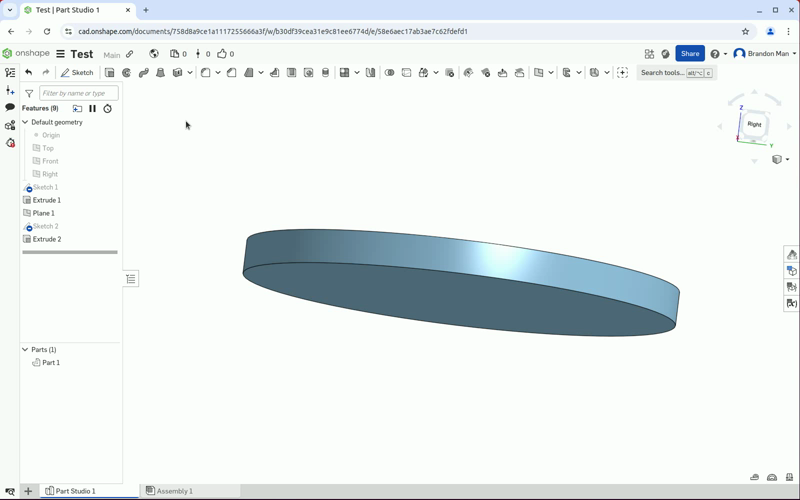
key(right, 3)
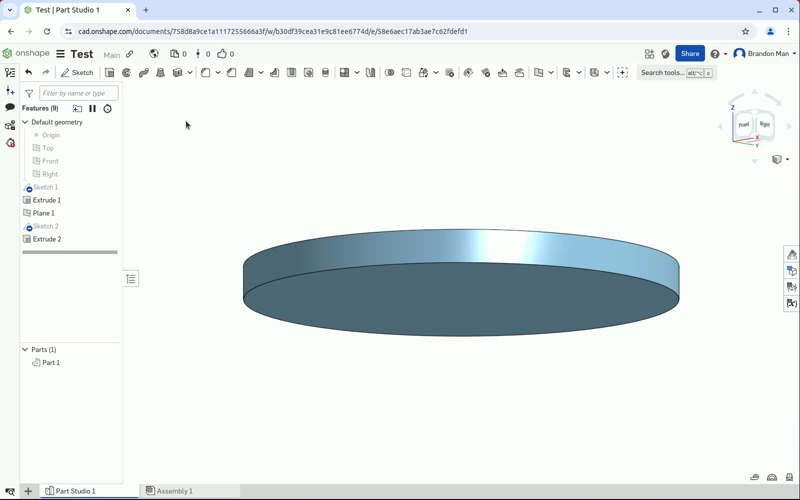
key(down, 3)
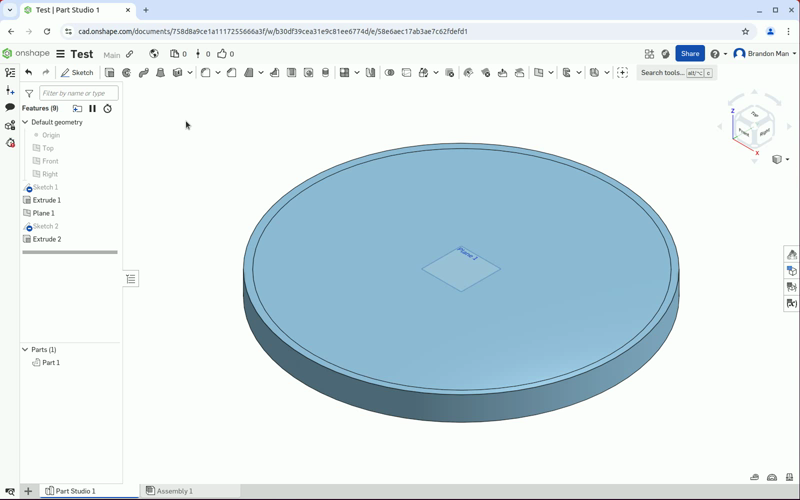
mouse_move(73, 189)
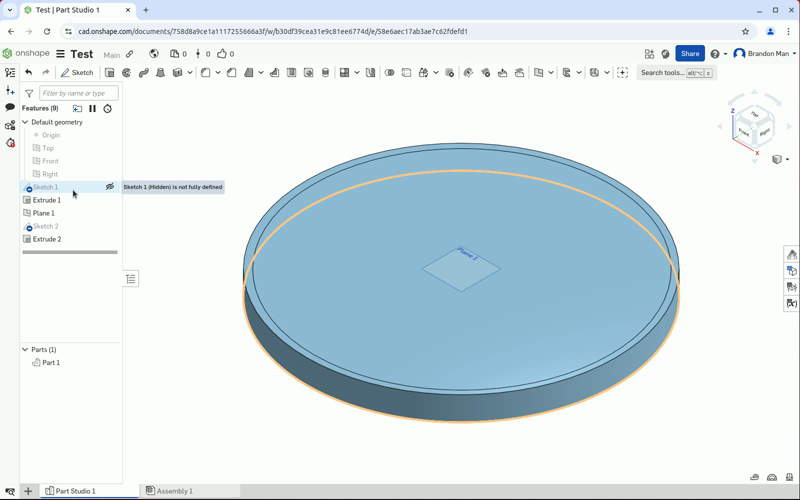
click(73, 189)